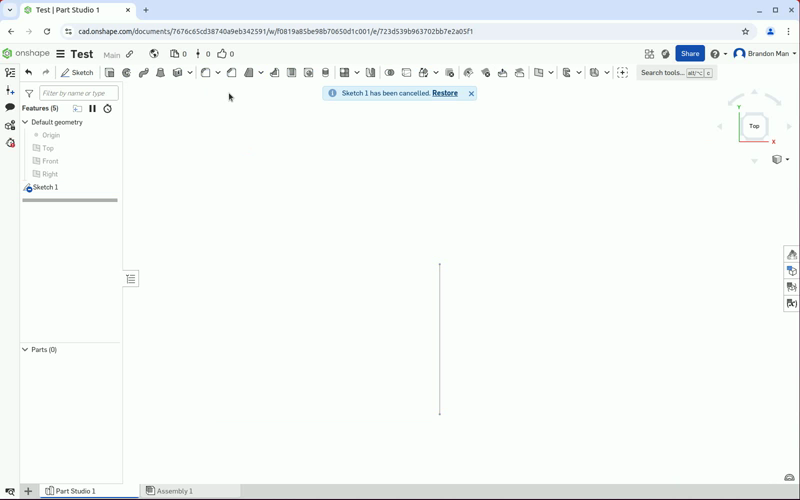
key(shift+h)
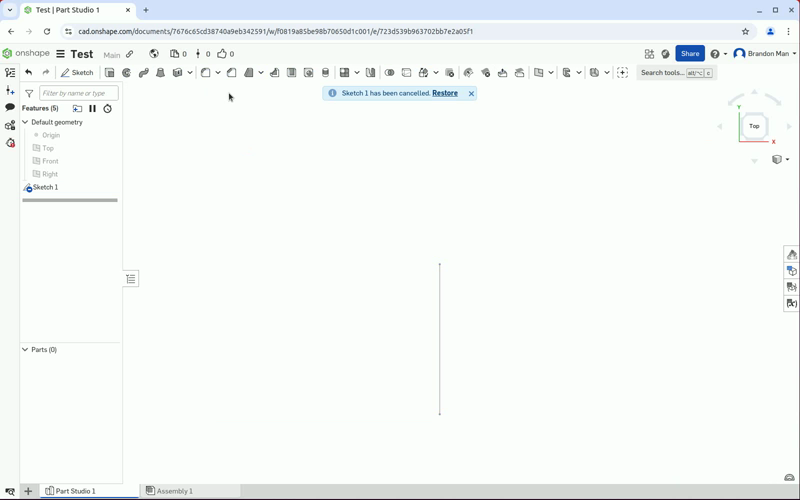
key(shift+s)
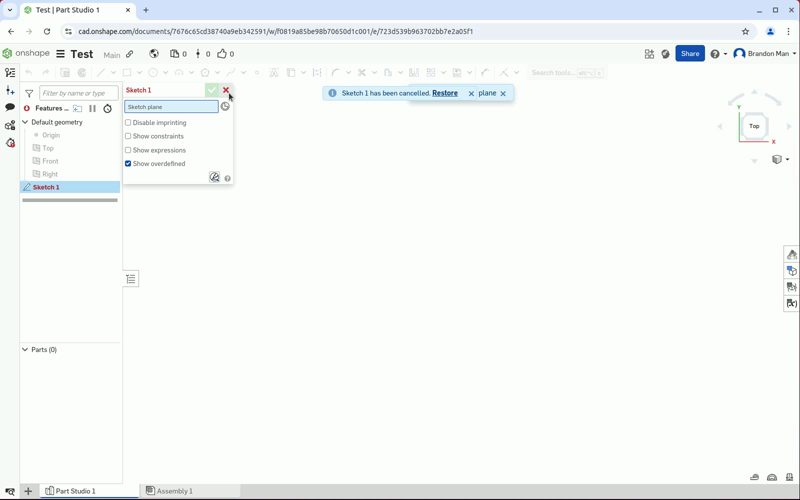
mouse_move(73, 150)
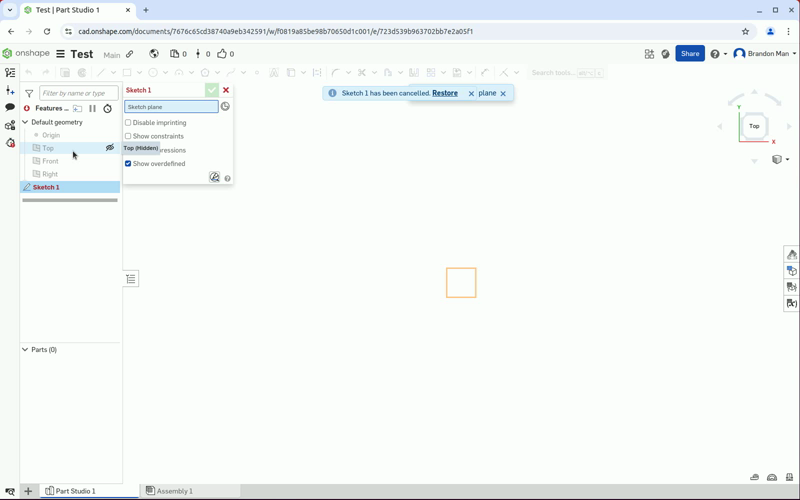
click(73, 150)
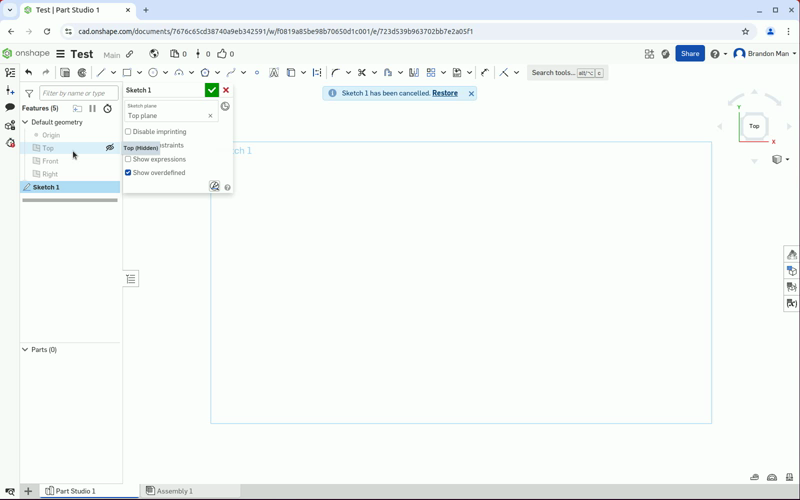
mouse_move(73, 352)
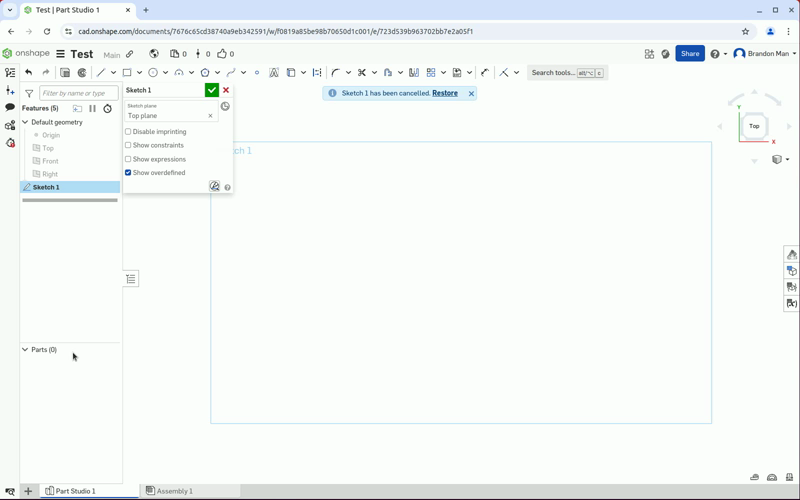
key(y)
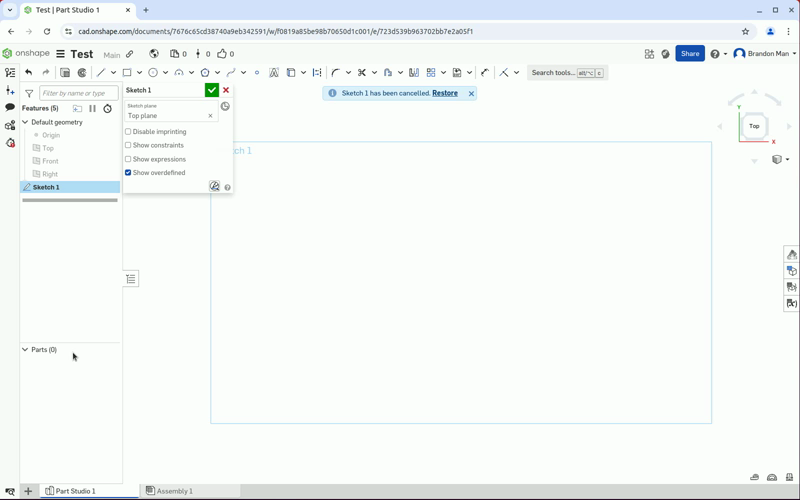
key(c)
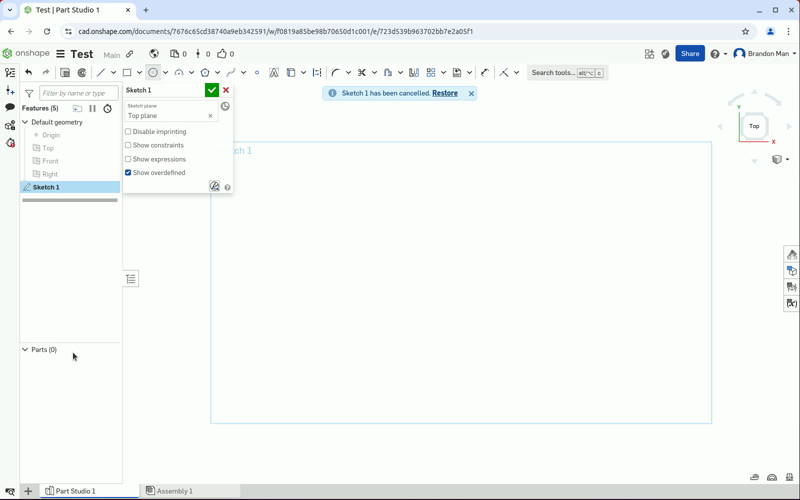
key_down(shift)
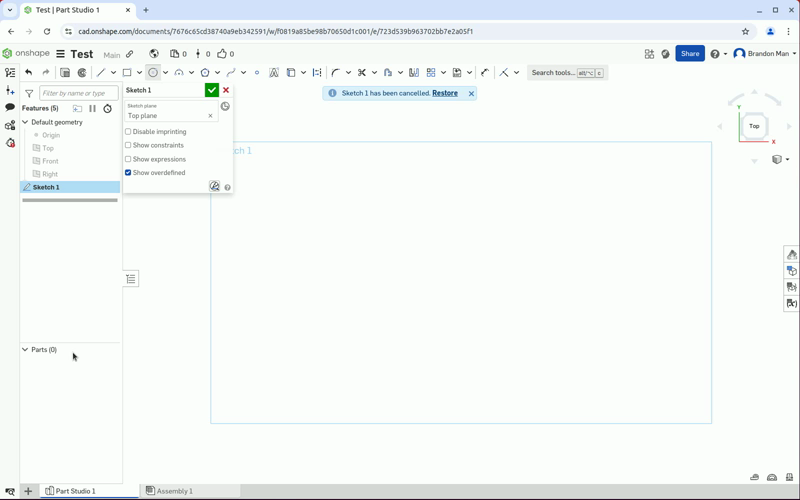
mouse_move(460, 282)
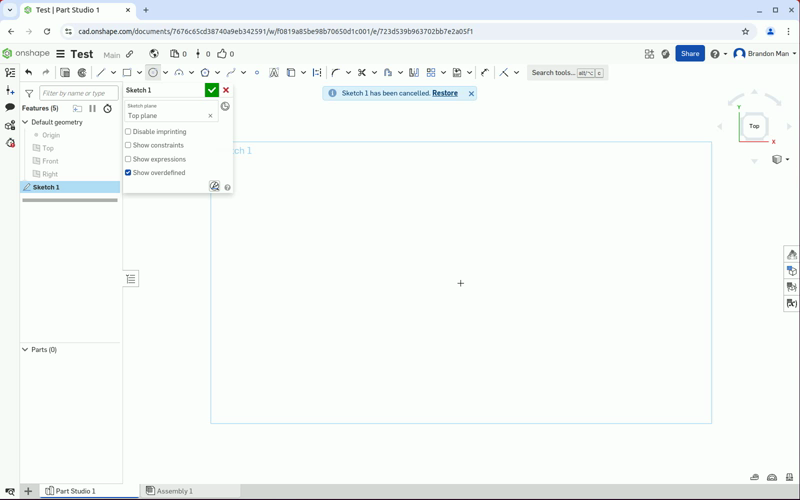
click(460, 282)
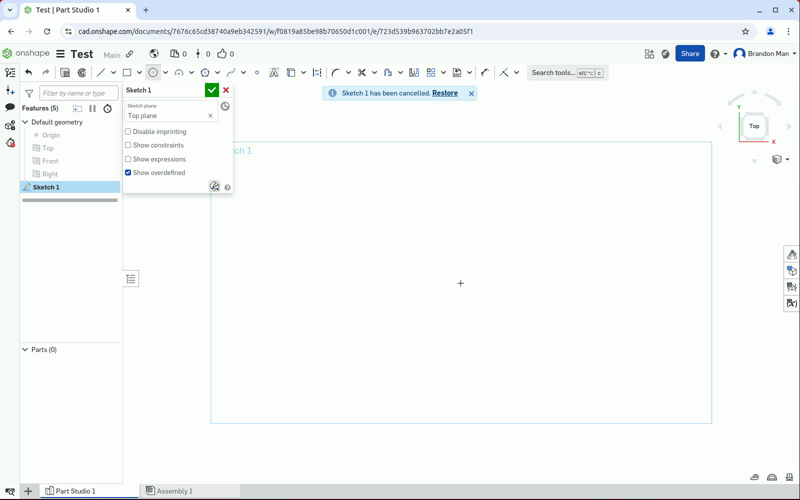
key_up(shift)
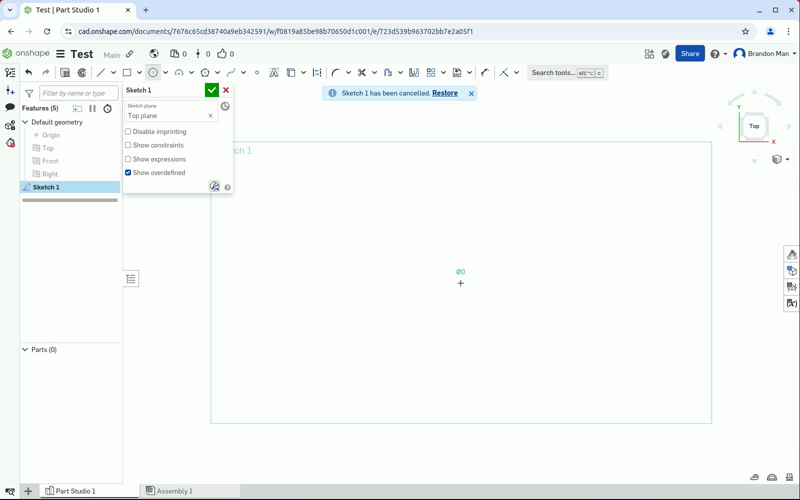
mouse_move(533, 282)
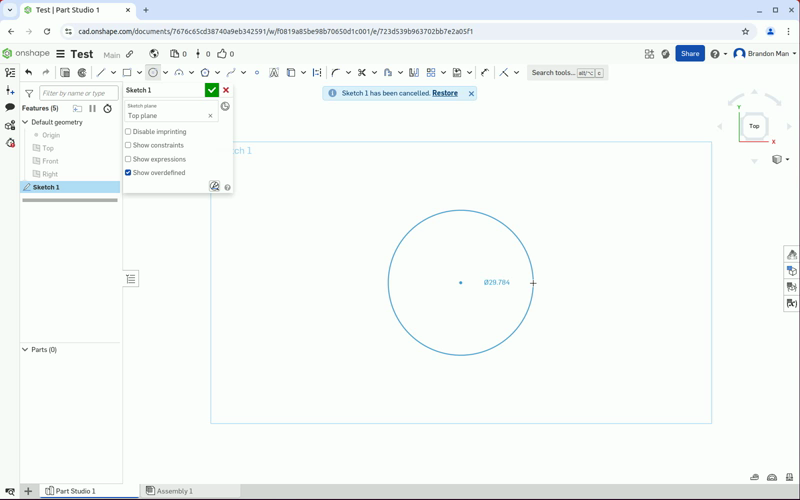
click(533, 282)
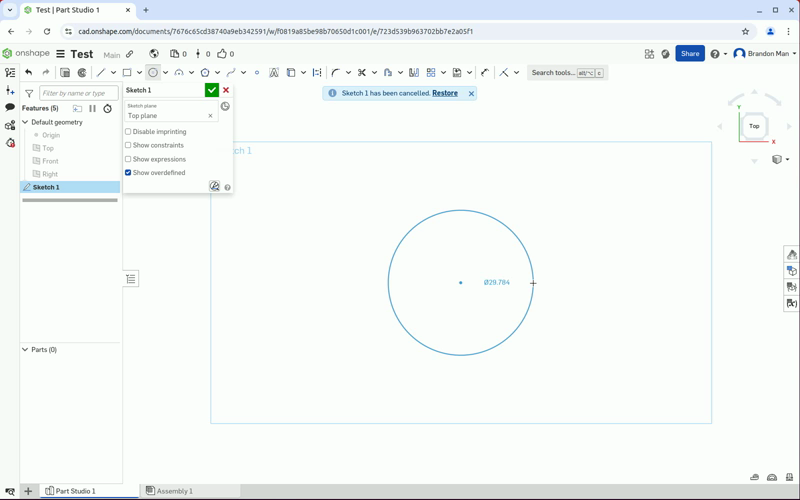
key(esc)
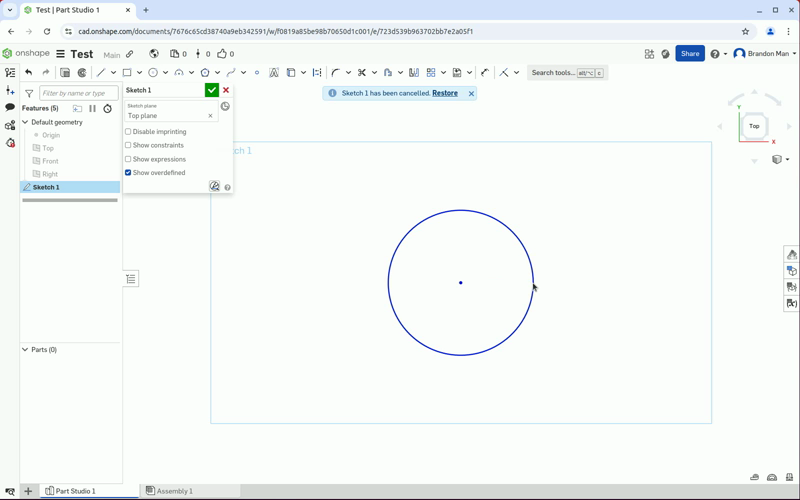
mouse_move(440, 265)
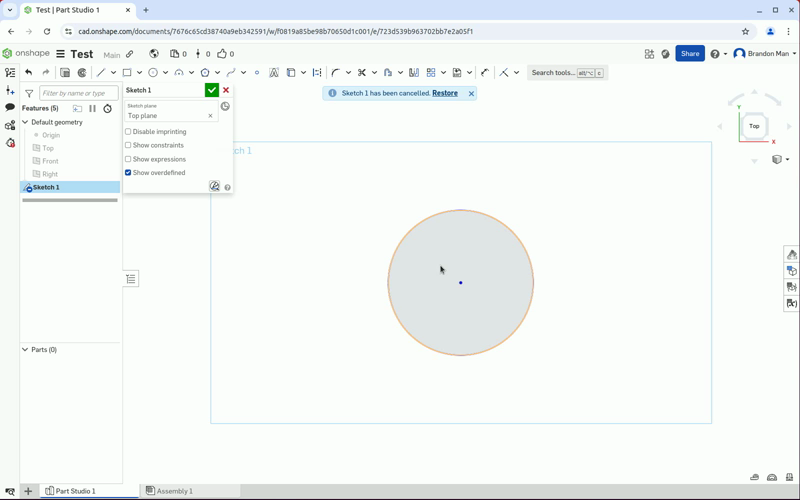
click(440, 265)
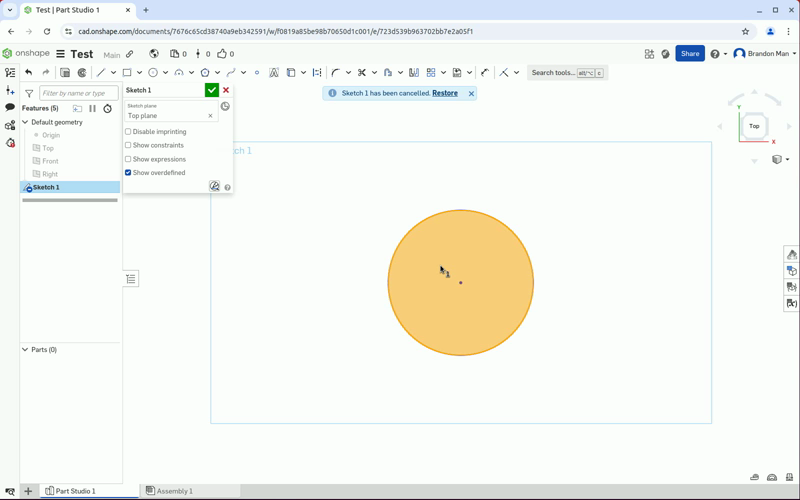
mouse_move(73, 352)
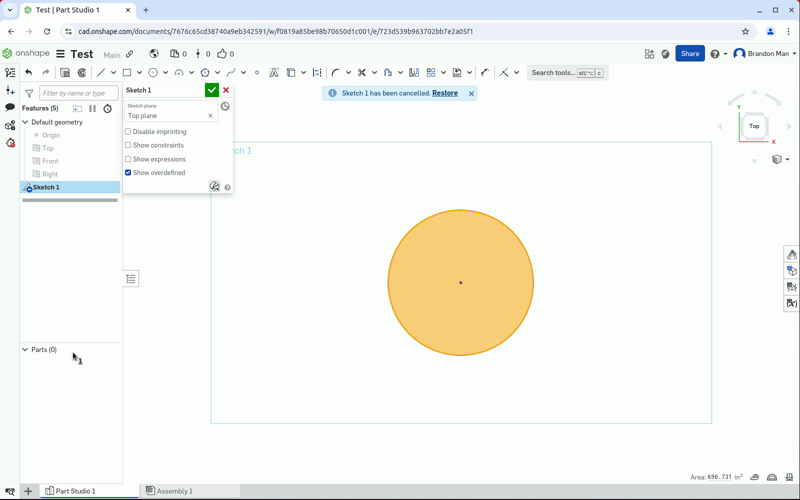
key(shift+y)
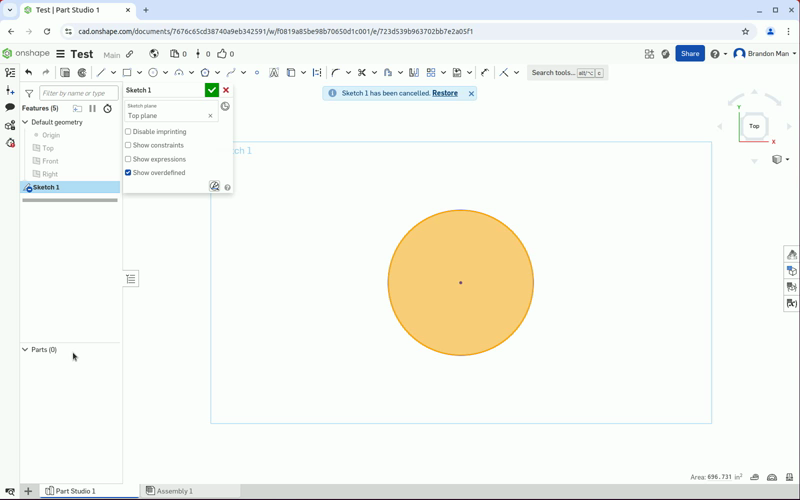
key(shift+e)
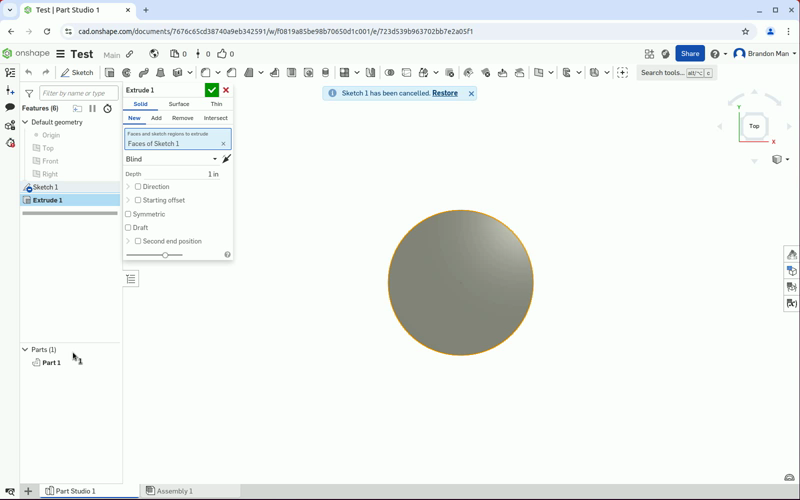
mouse_move(143, 106)
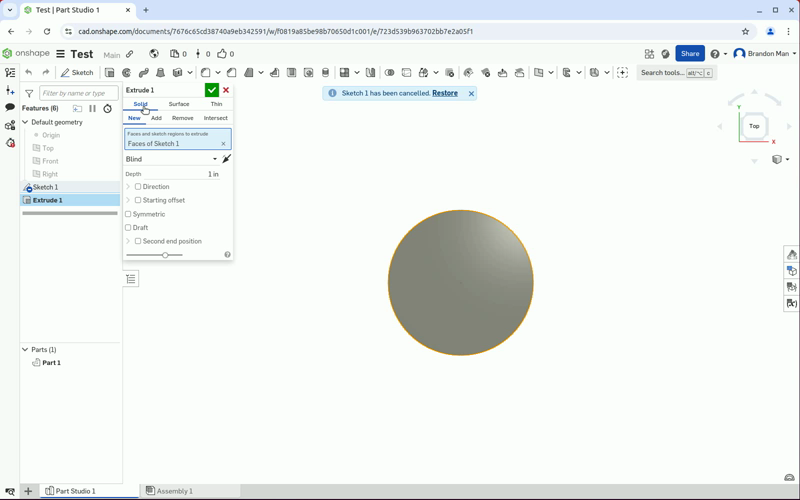
click(143, 106)
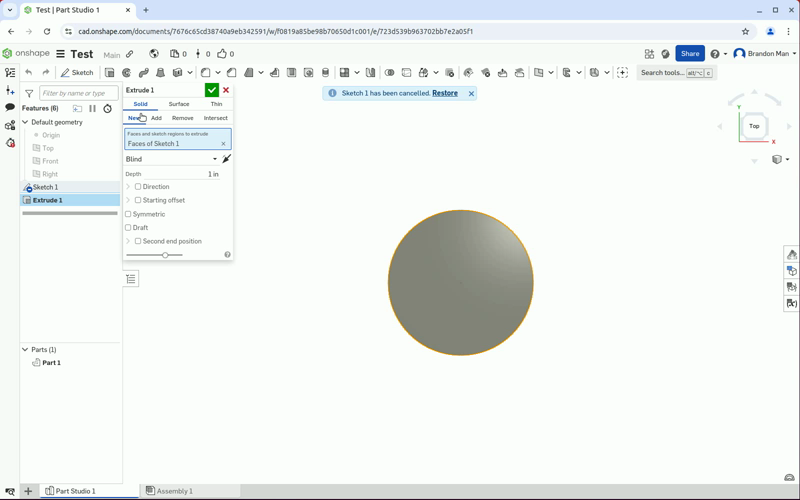
mouse_move(137, 120)
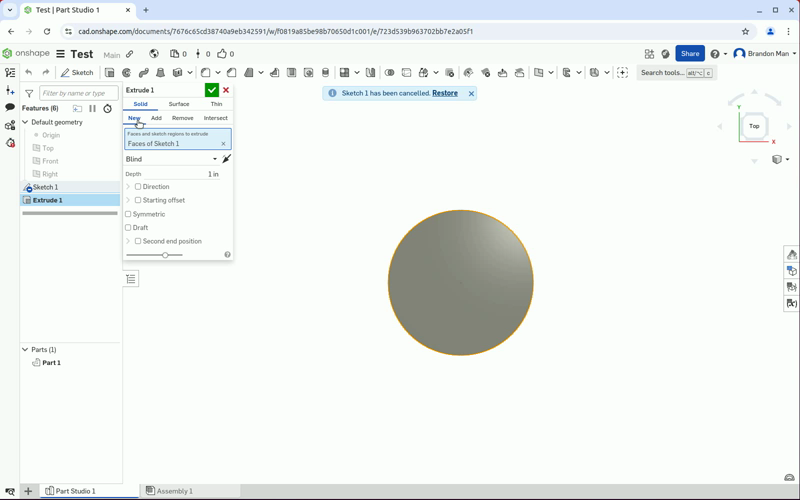
click(137, 120)
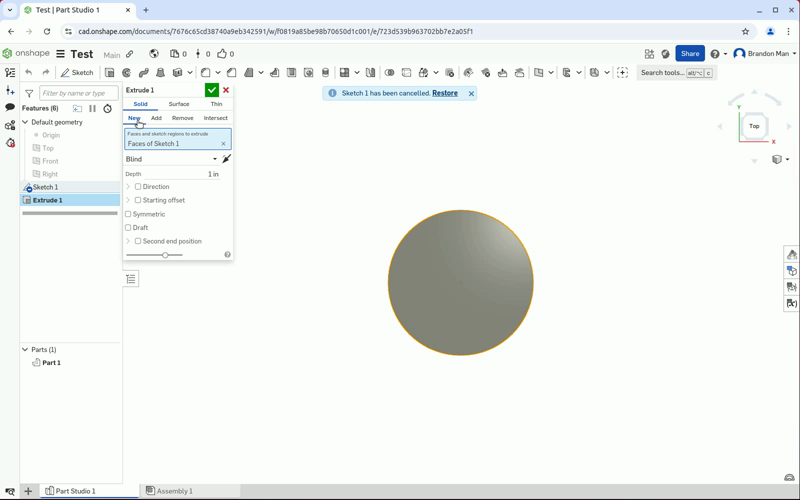
key(tab, 4)
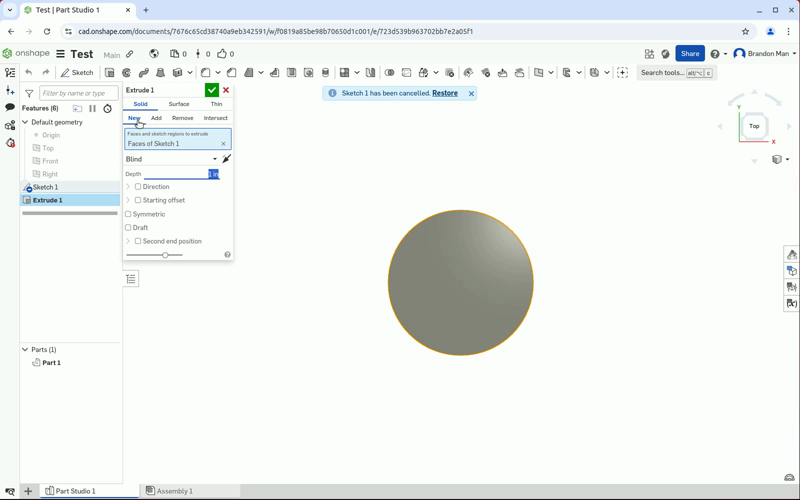
text(8.184)
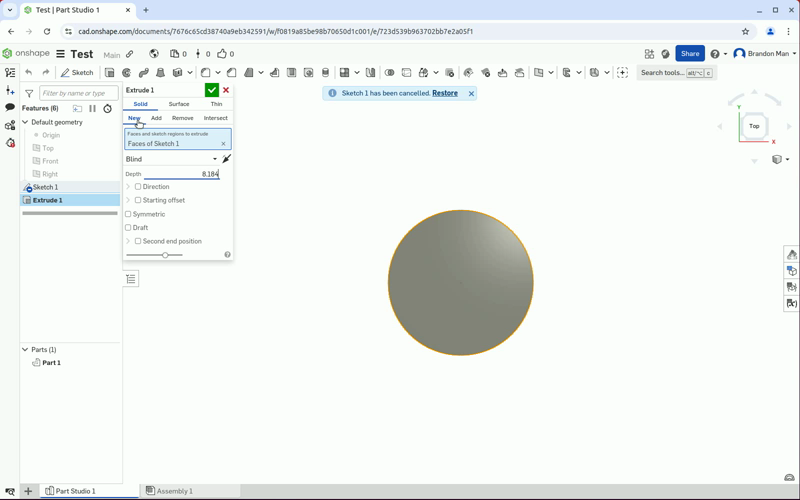
key(enter)
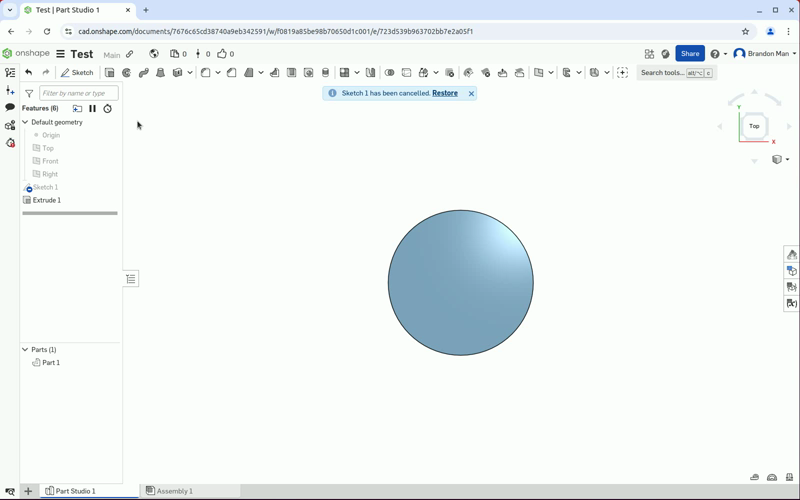
key(shift+h)
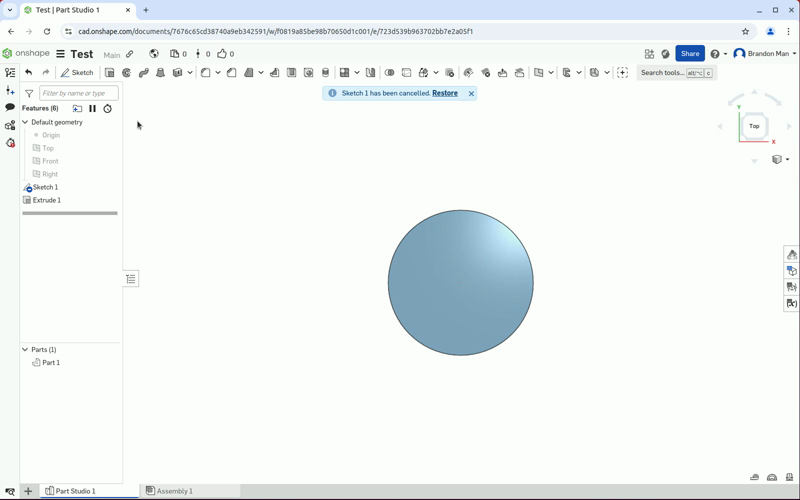
key(shift+h)
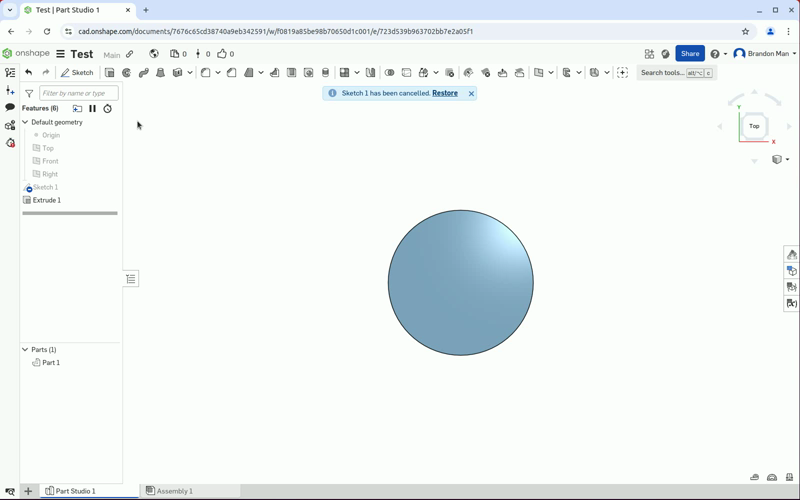
mouse_move(73, 189)
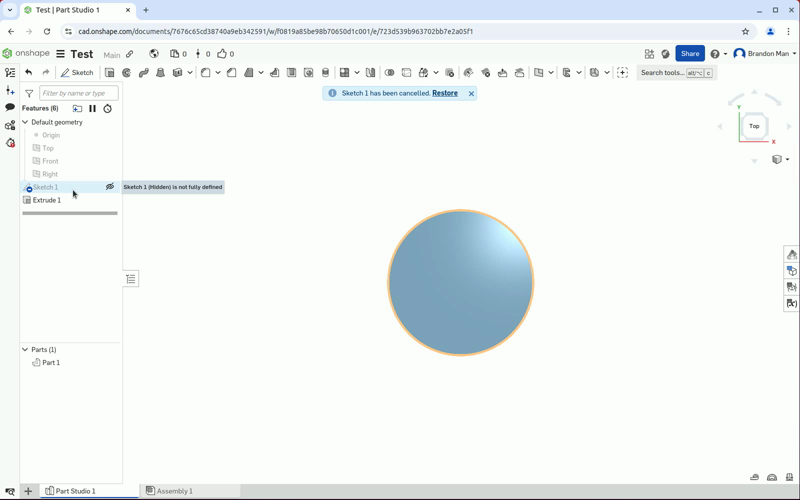
click(73, 189)
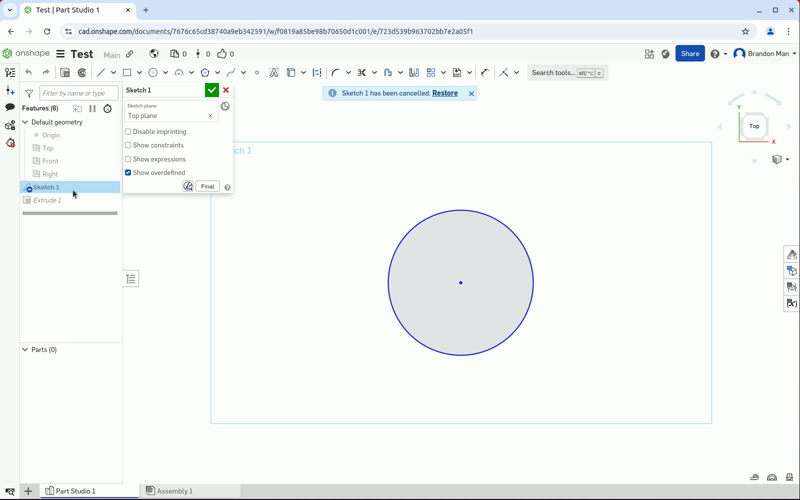
mouse_move(229, 92)
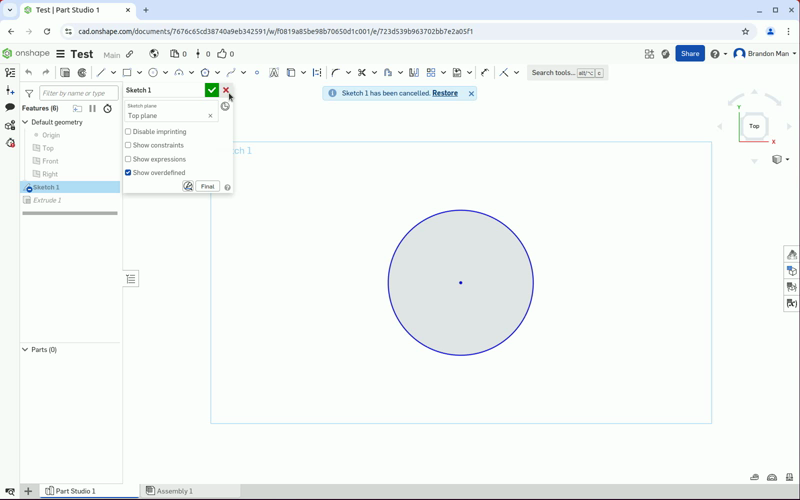
click(229, 92)
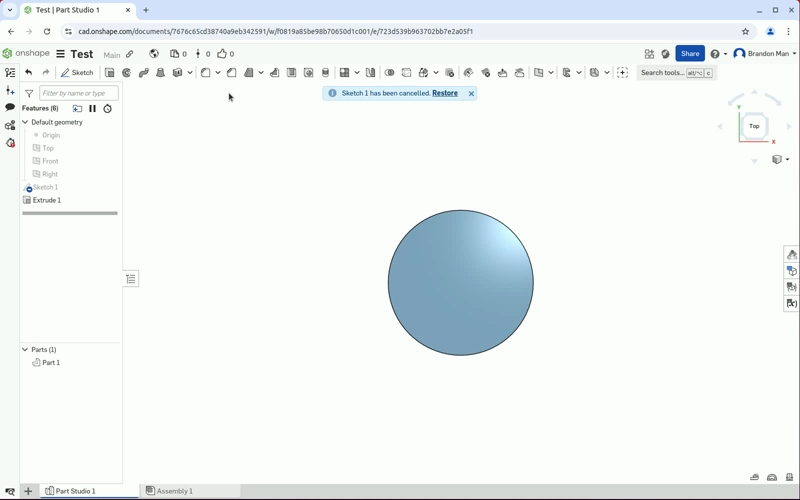
mouse_move(541, 75)
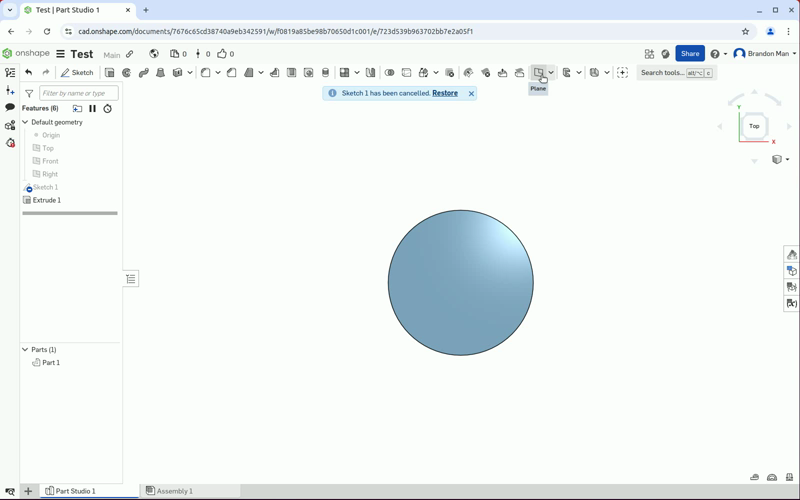
click(541, 75)
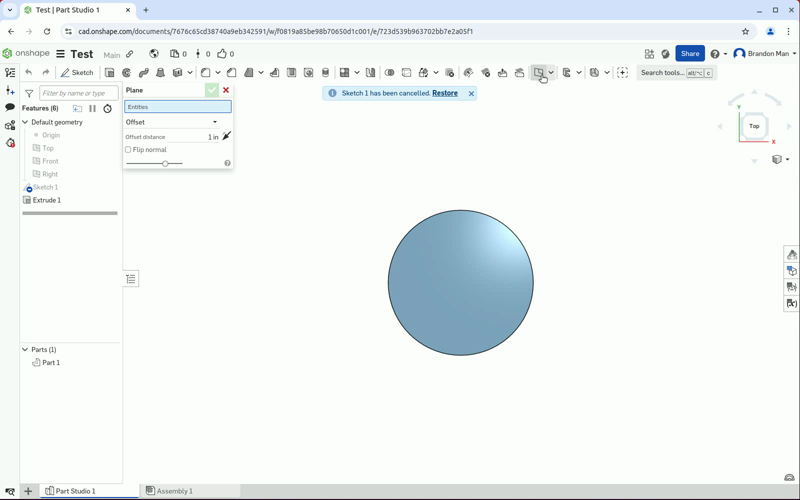
mouse_move(73, 150)
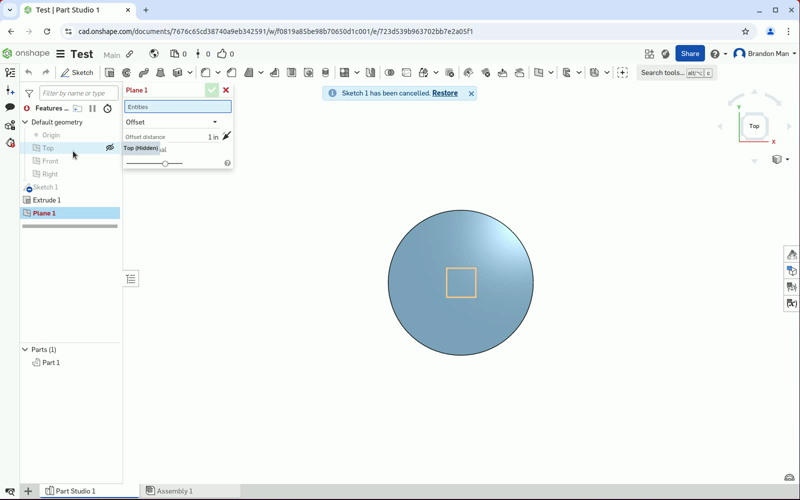
click(73, 150)
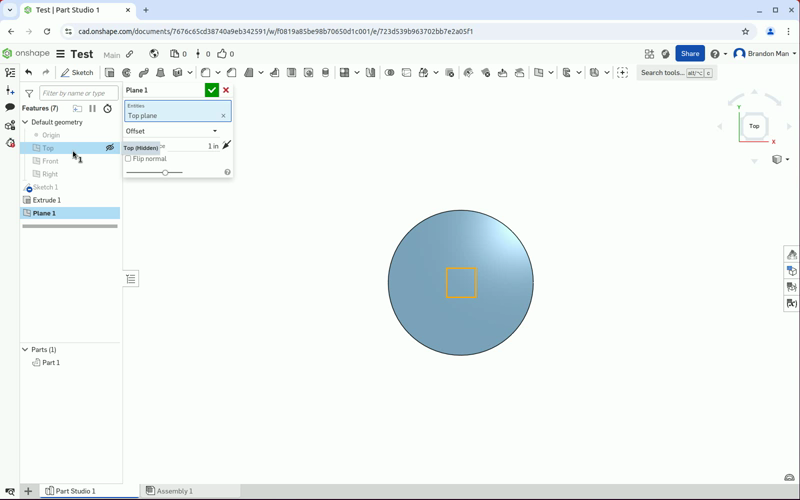
key(tab, 2)
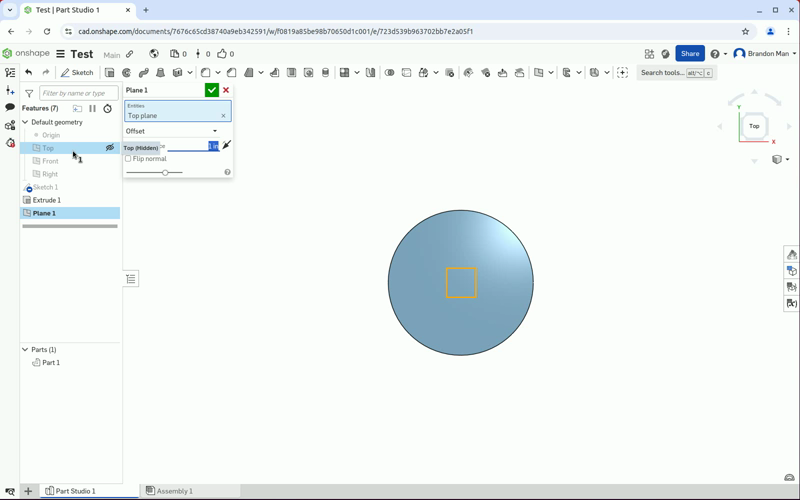
text(8.196)
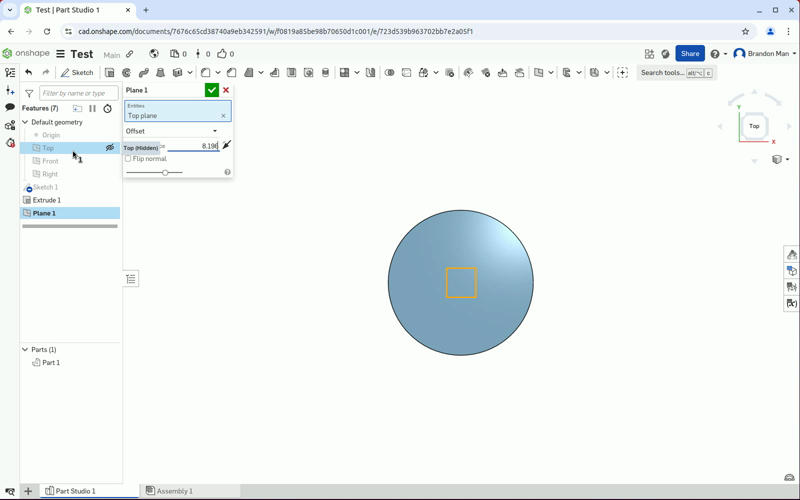
key(enter, 2)
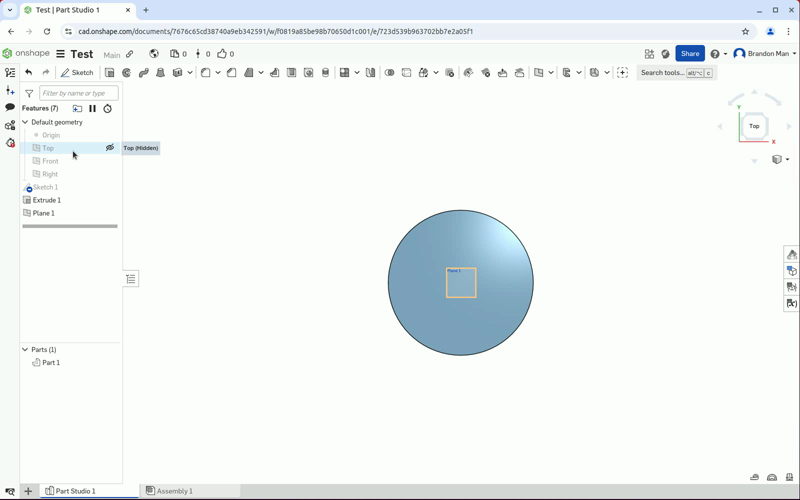
key(shift+s)
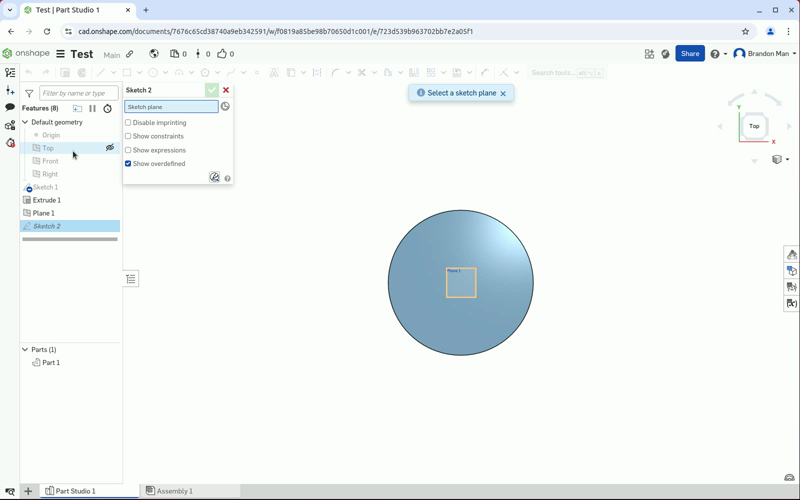
mouse_move(73, 215)
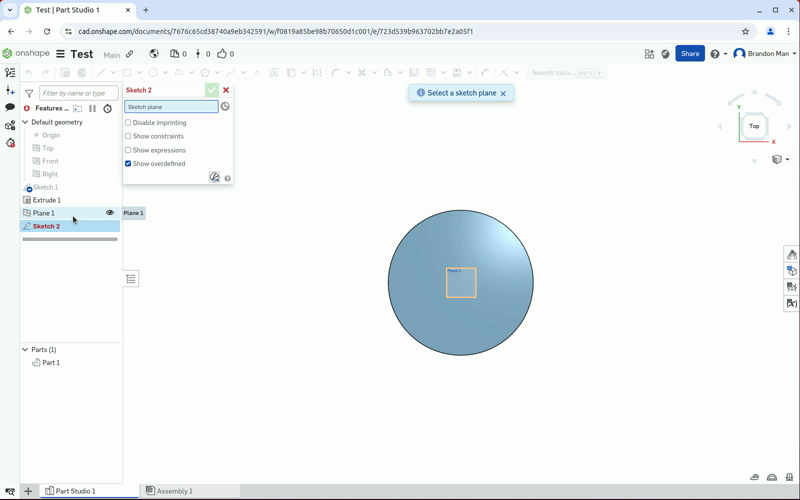
click(73, 215)
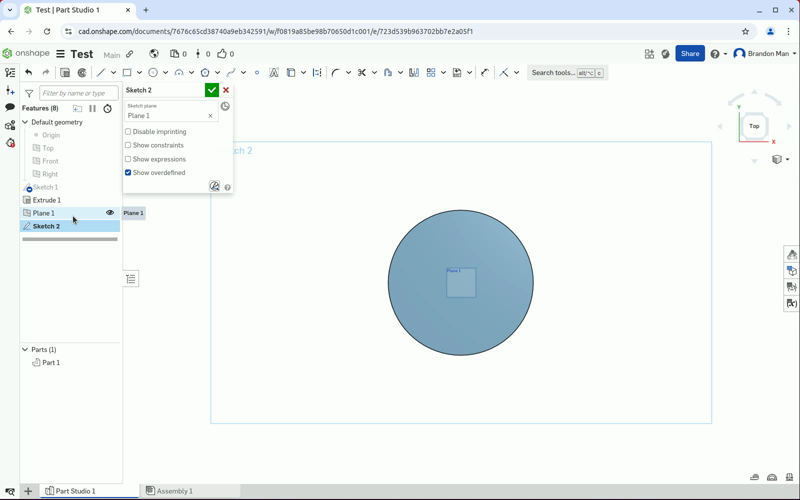
mouse_move(73, 352)
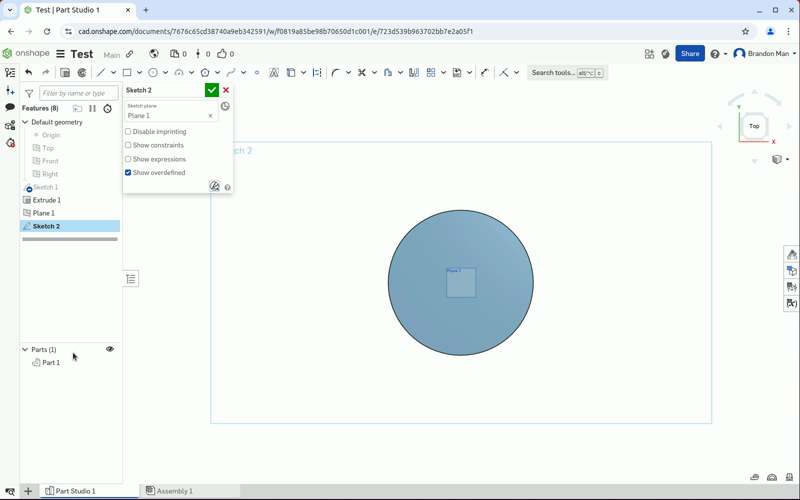
key(y)
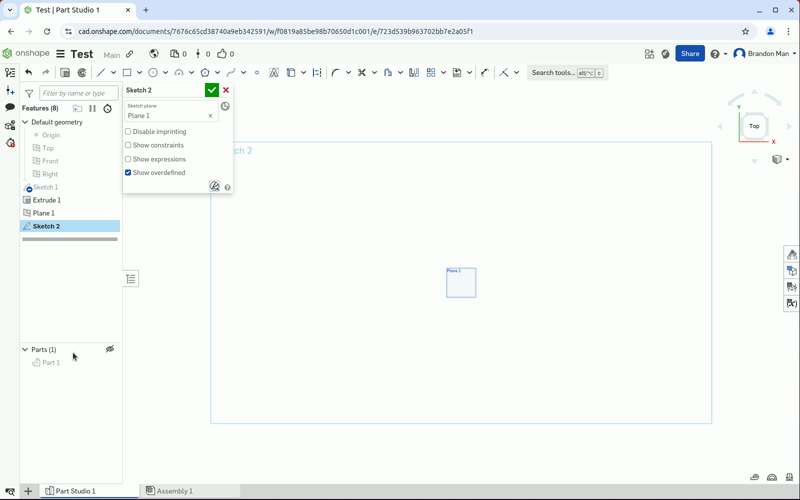
key(c)
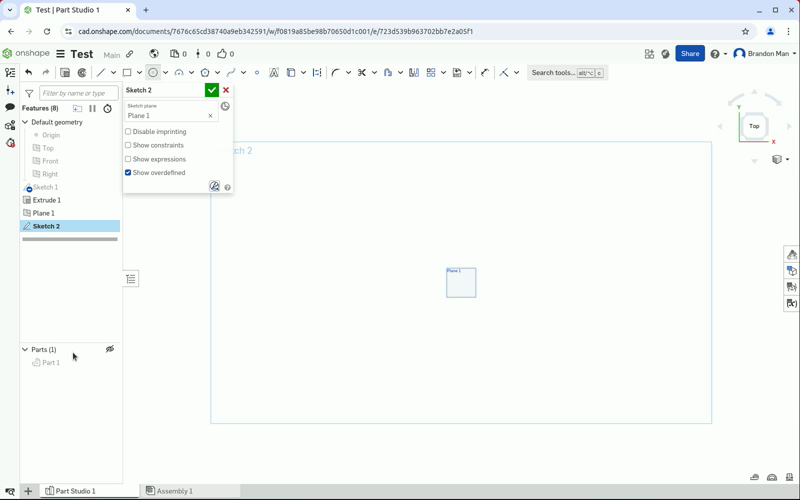
key_down(shift)
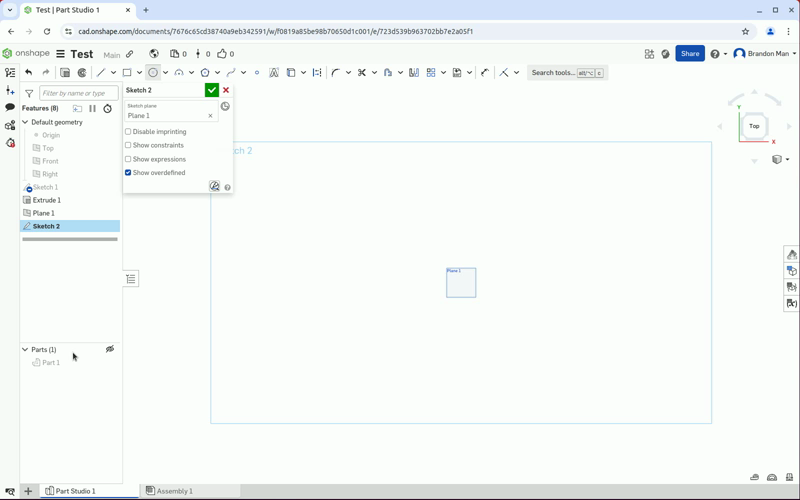
mouse_move(460, 282)
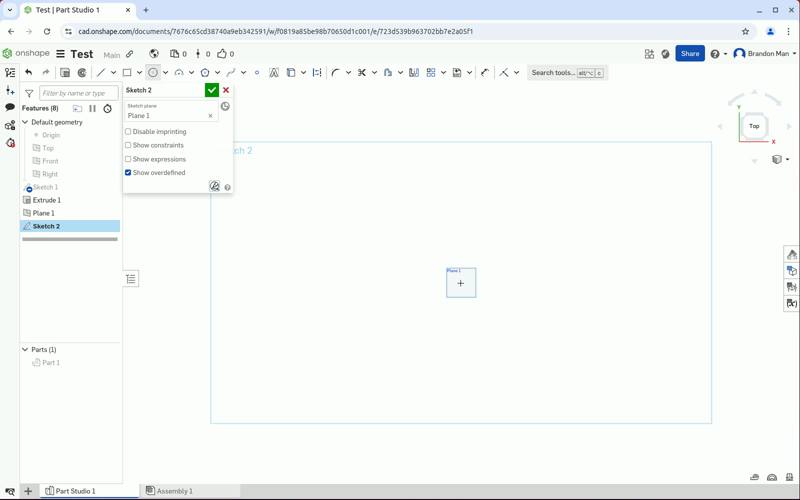
click(460, 282)
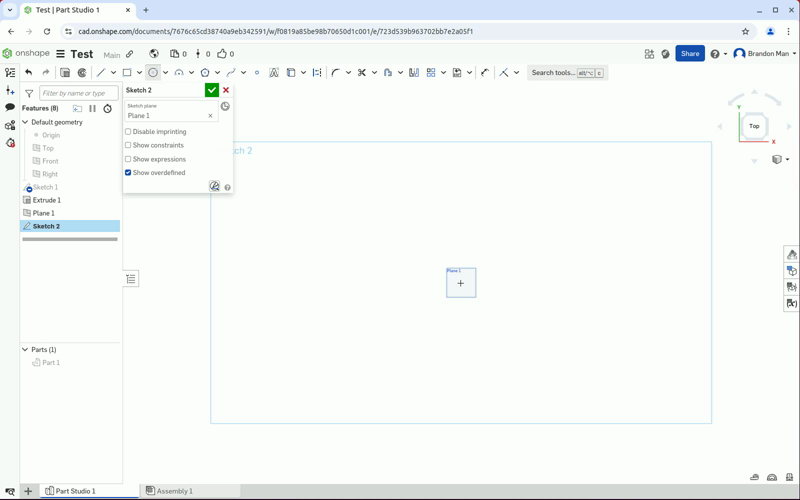
key_up(shift)
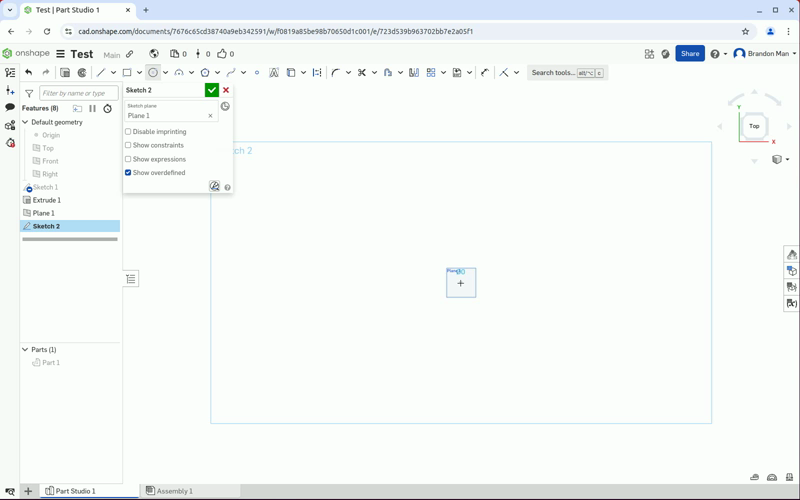
mouse_move(511, 282)
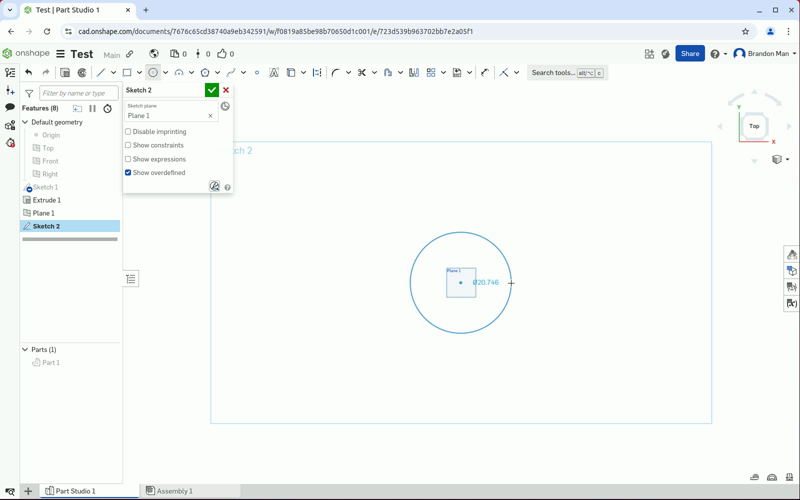
click(511, 282)
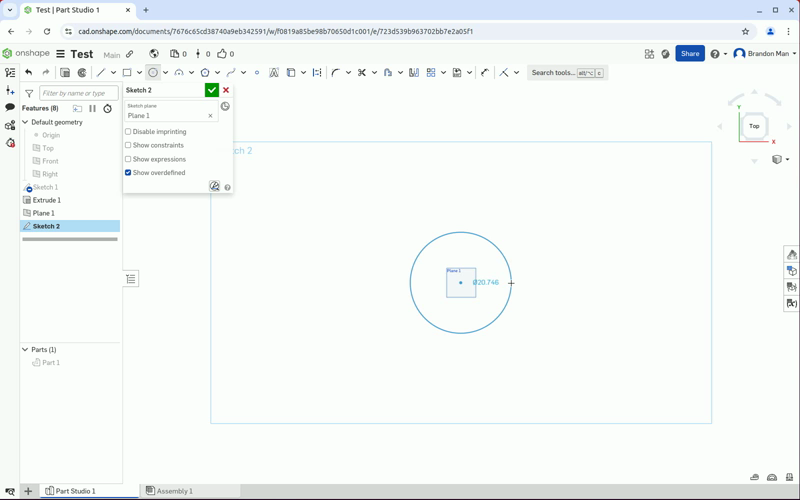
key(esc)
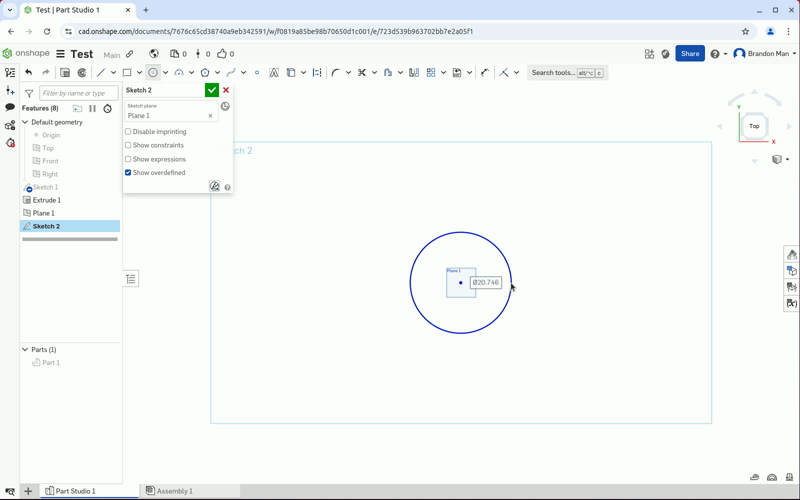
mouse_move(428, 281)
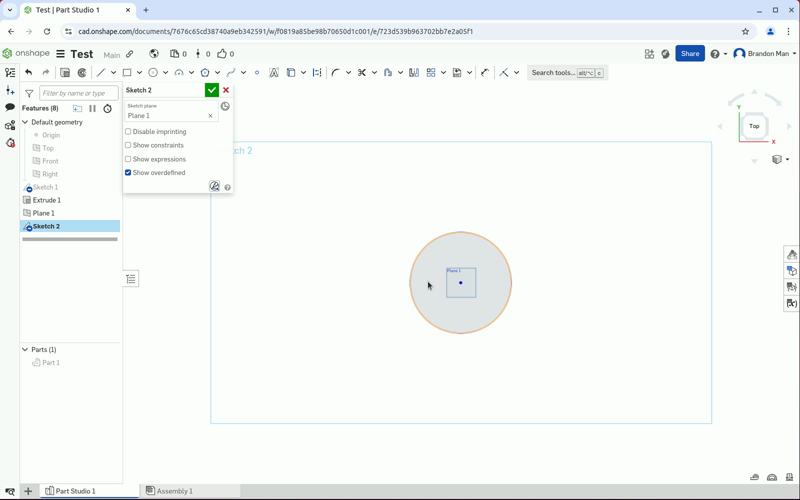
click(428, 281)
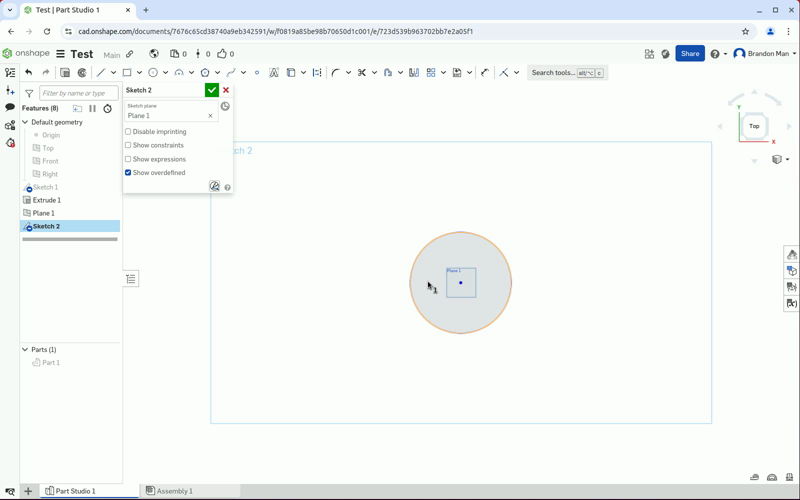
mouse_move(73, 352)
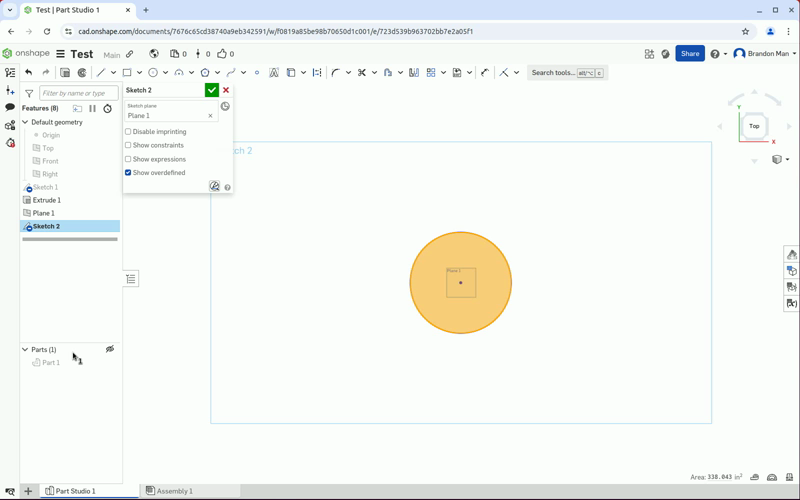
key(shift+y)
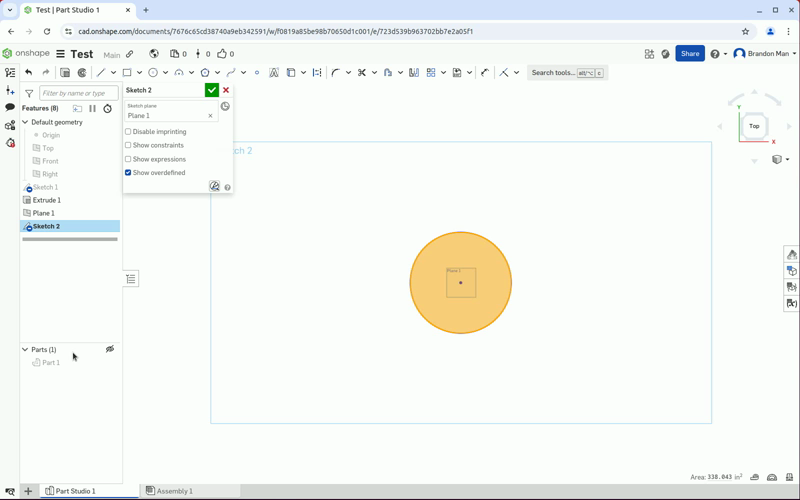
key(shift+e)
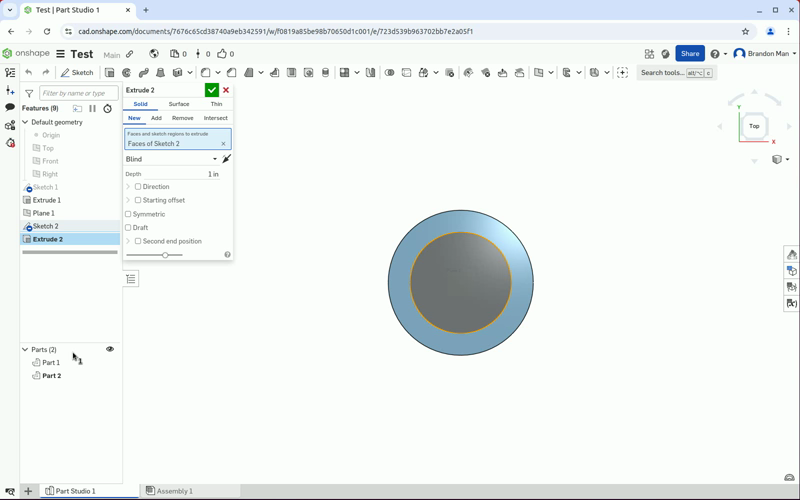
mouse_move(143, 106)
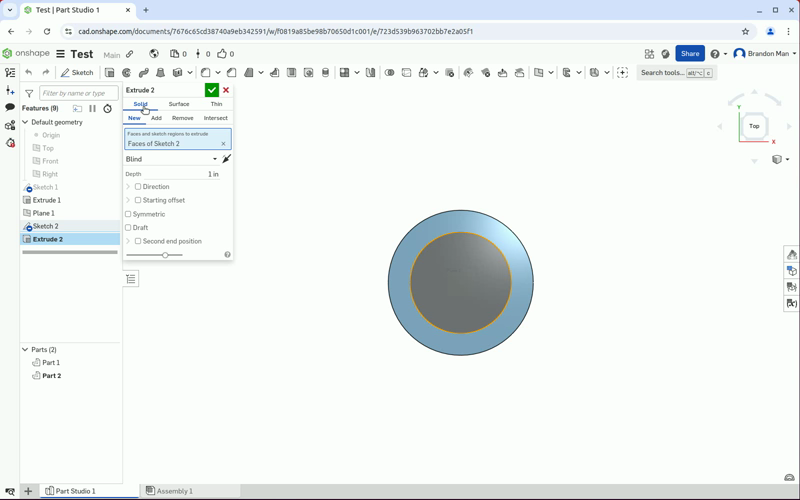
click(143, 106)
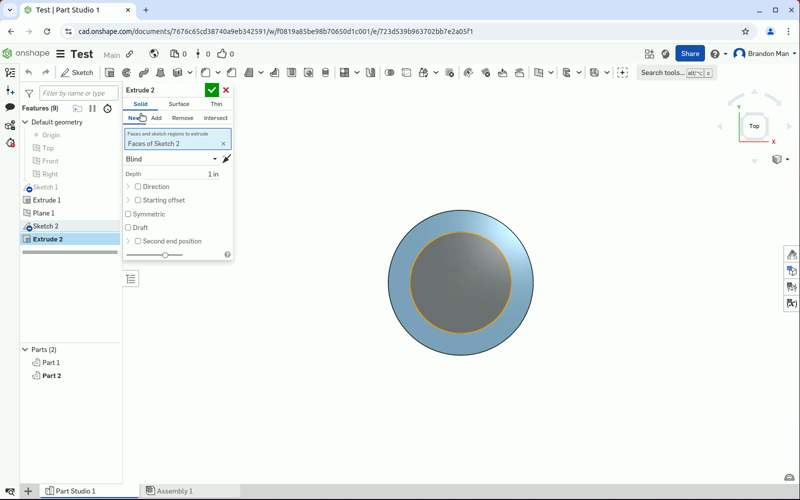
mouse_move(137, 120)
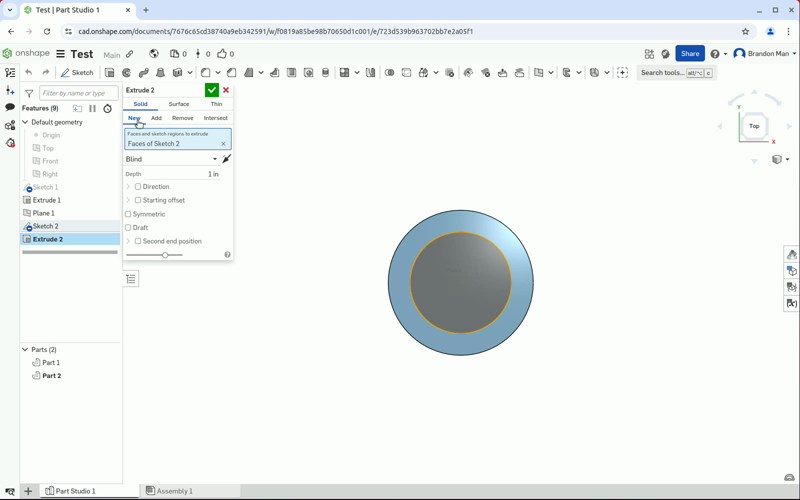
click(137, 120)
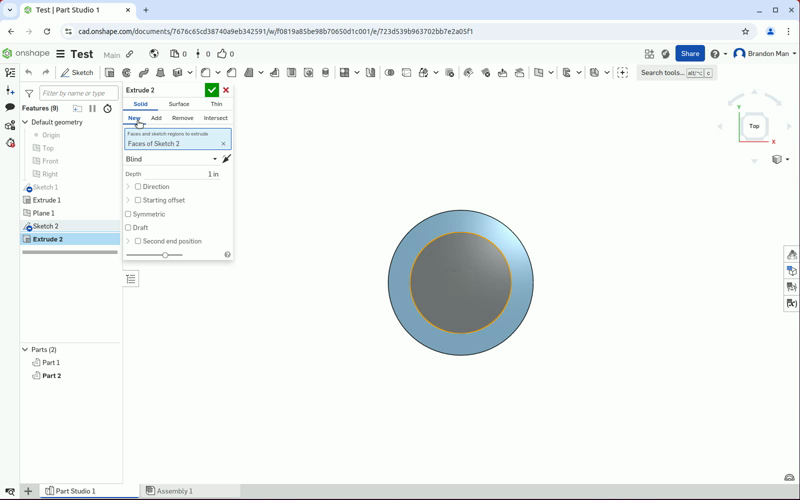
key(tab, 4)
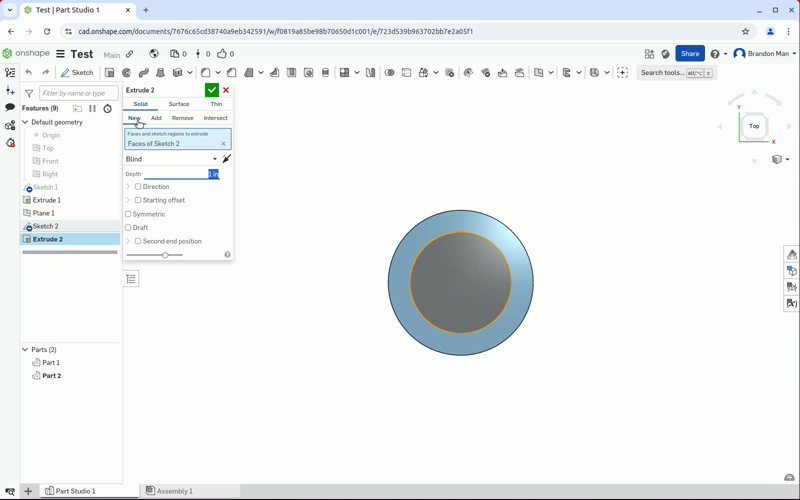
text(11.554)
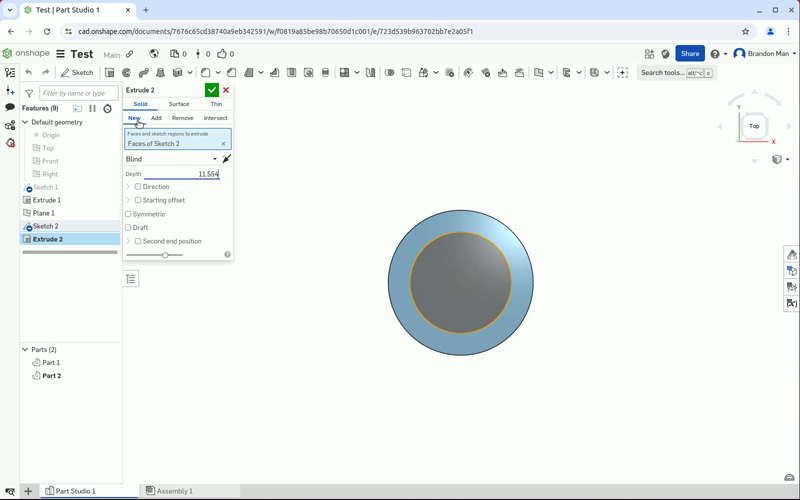
key(enter)
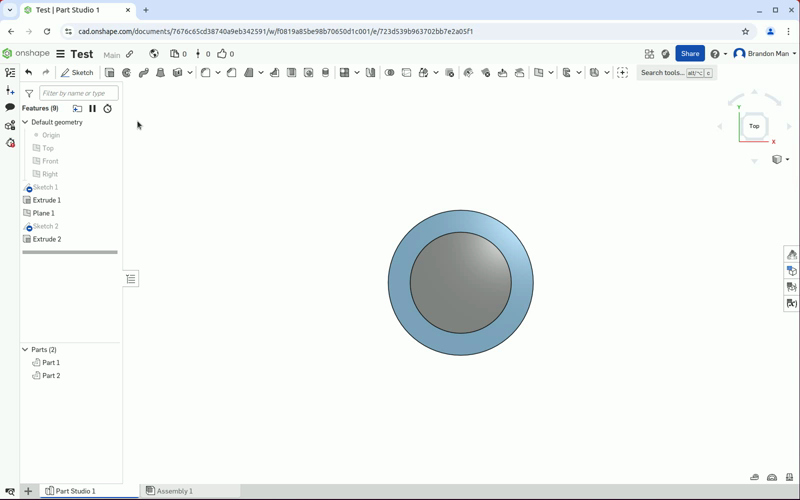
key(shift+h)
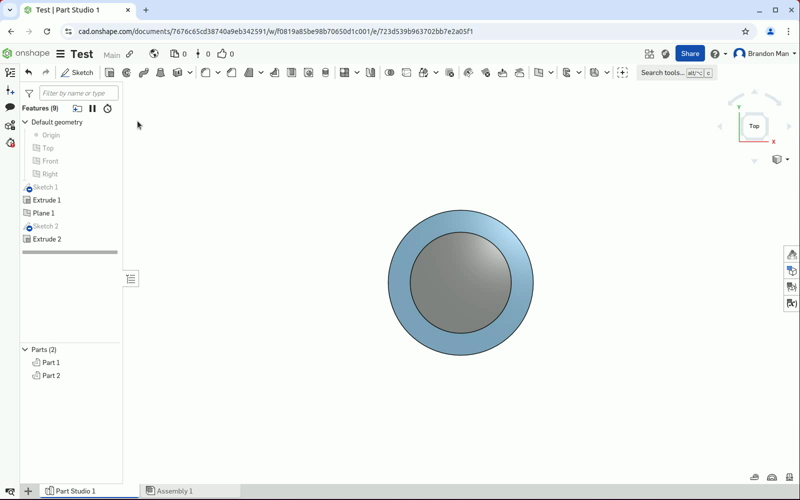
key(shift+h)
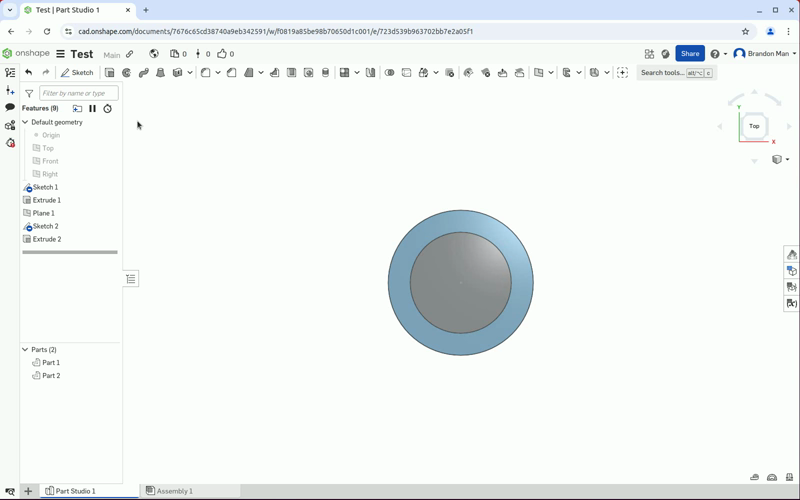
key(shift+7)
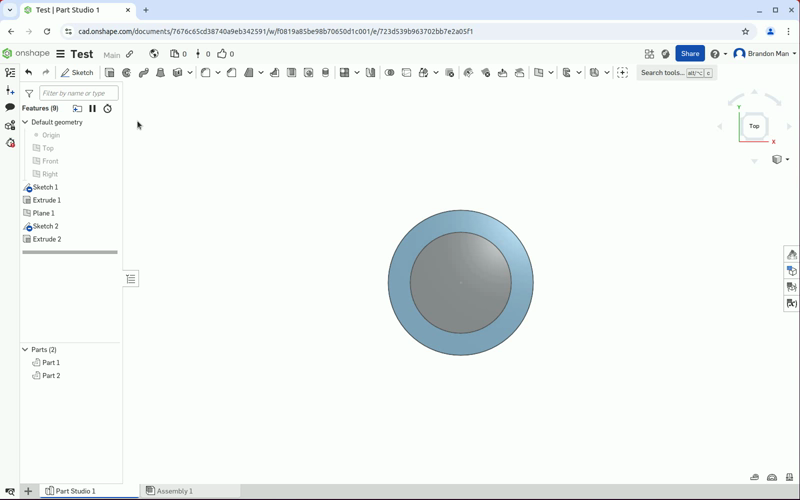
key(up, 3)
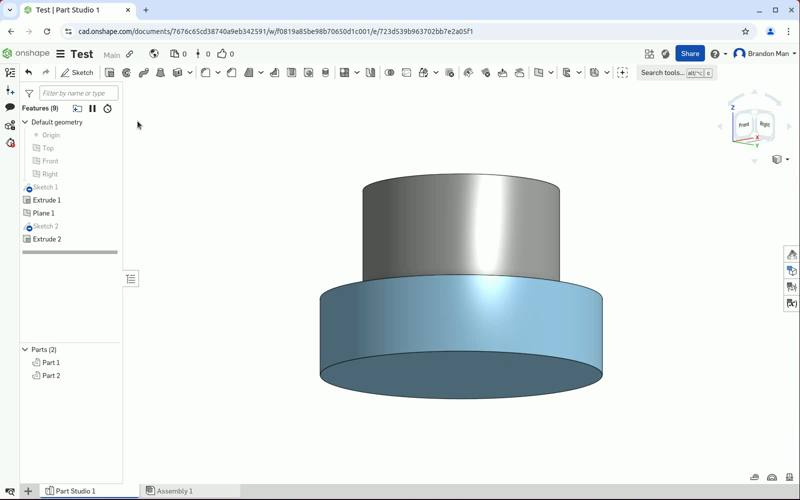
key(left, 3)
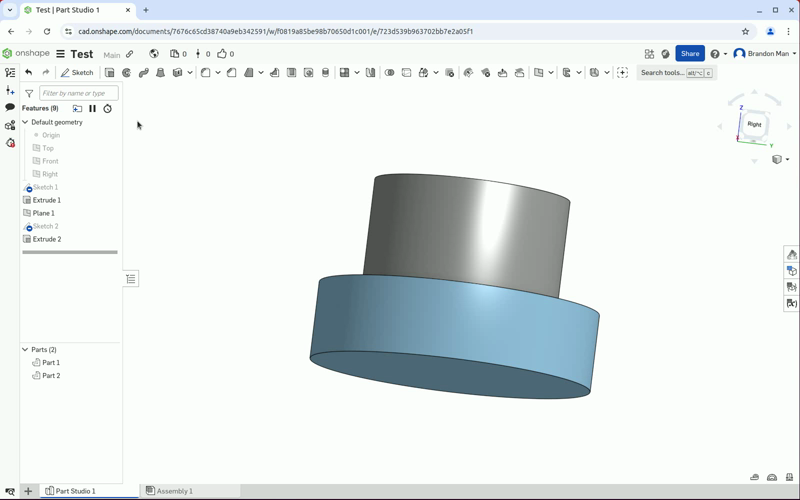
key(right, 3)
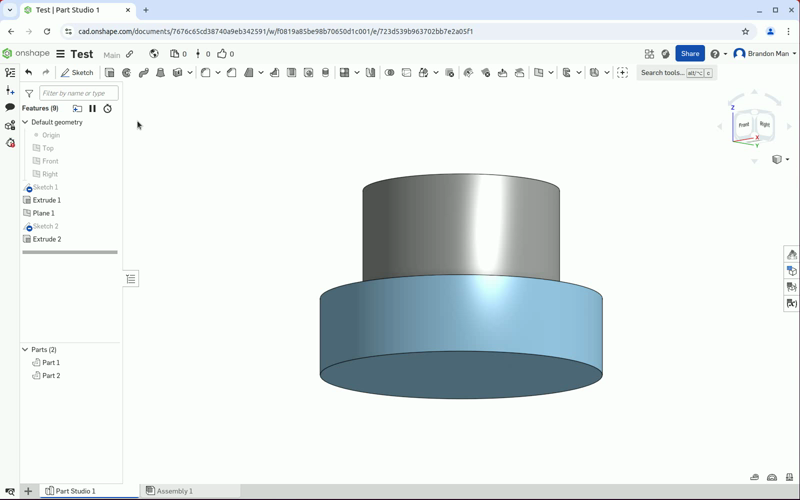
key(down, 3)
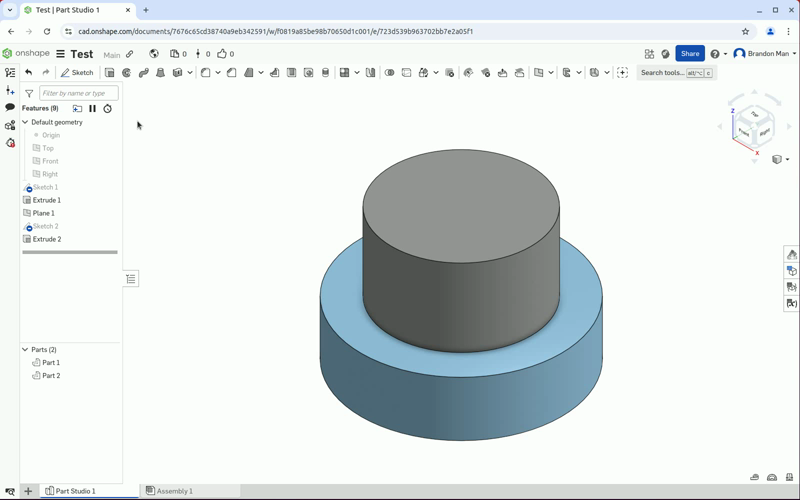
mouse_move(73, 189)
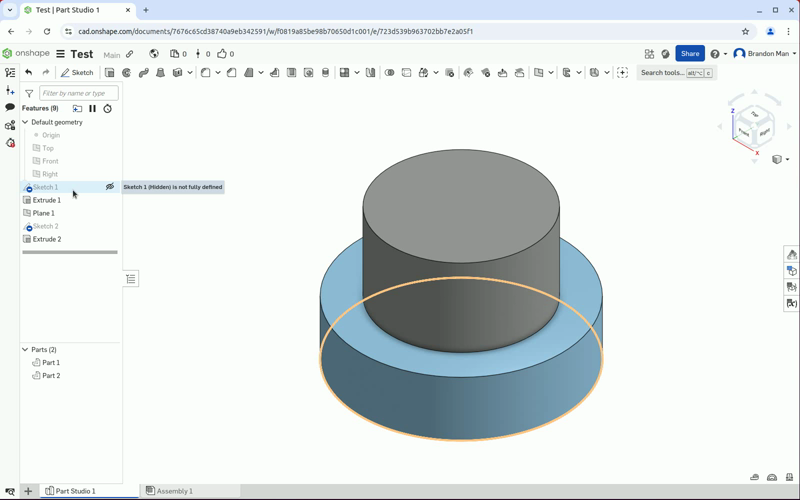
click(73, 189)